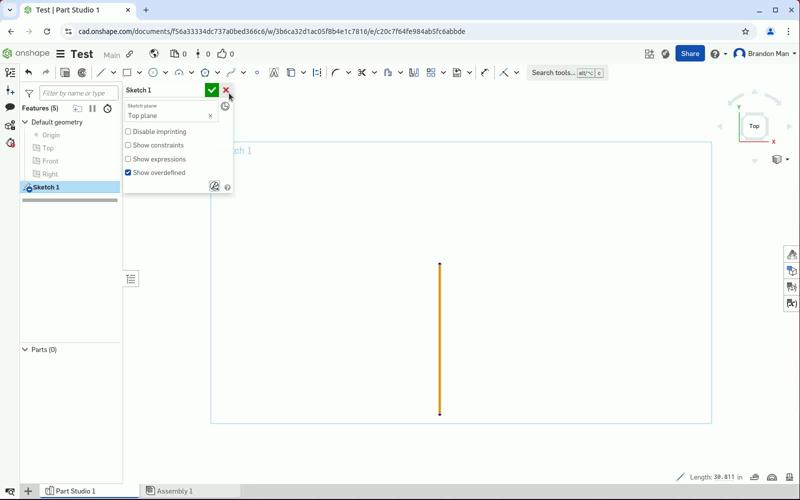
key(shift+h)
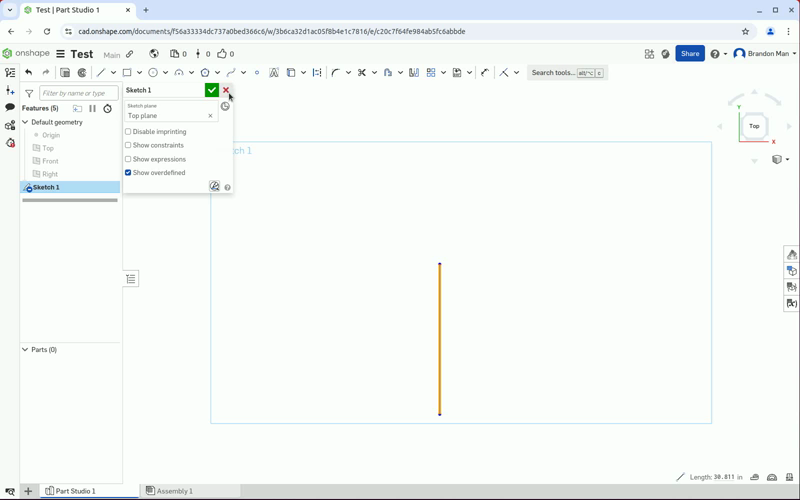
key(shift+s)
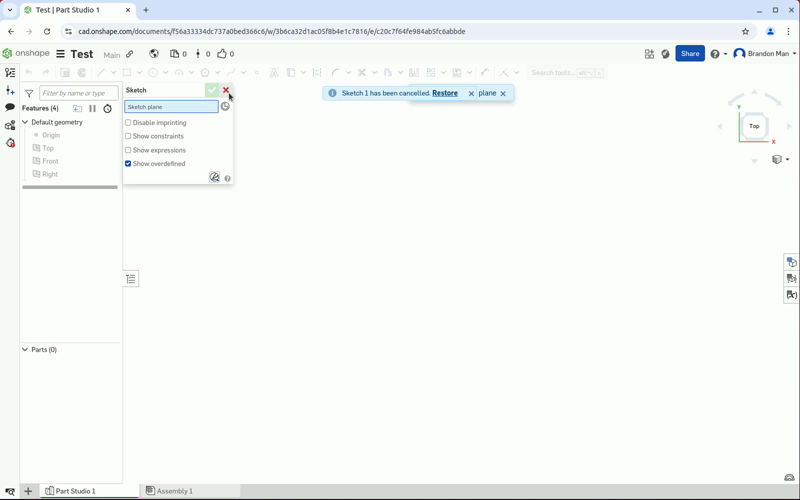
mouse_move(73, 150)
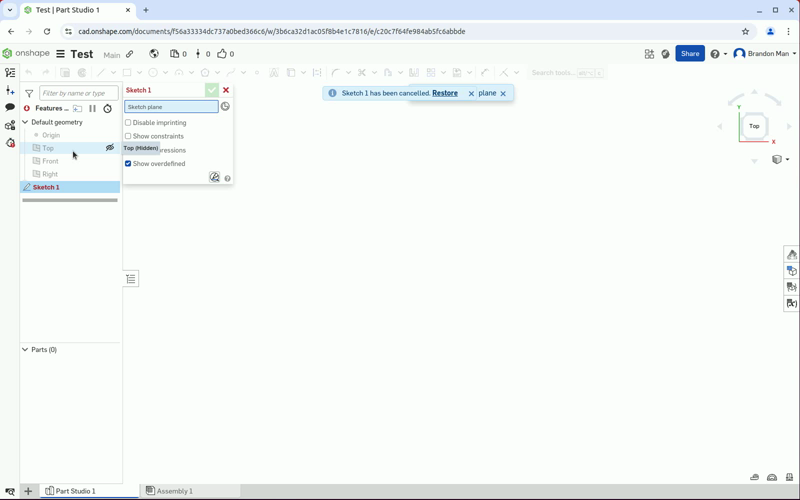
click(73, 150)
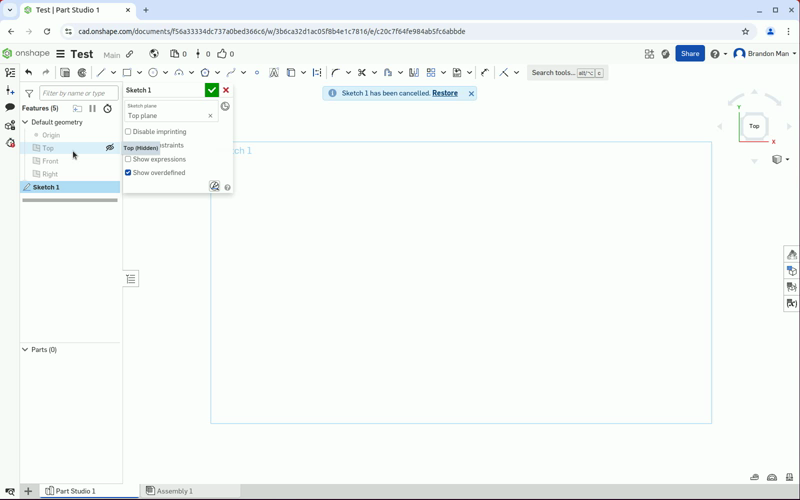
mouse_move(73, 352)
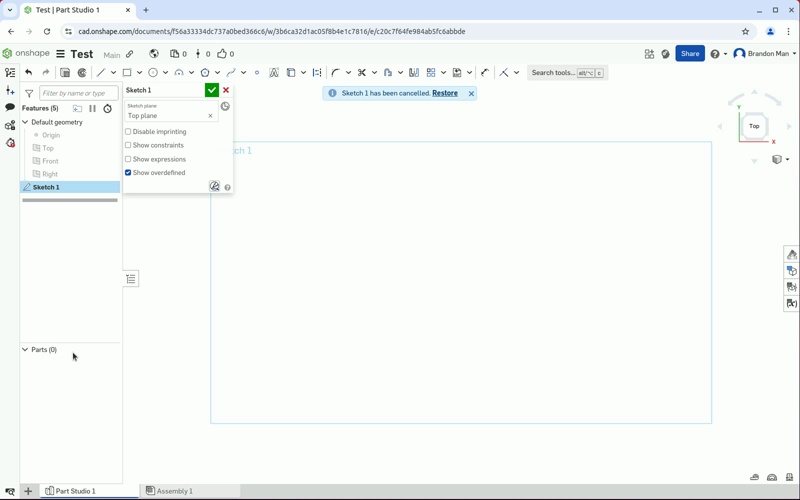
key(y)
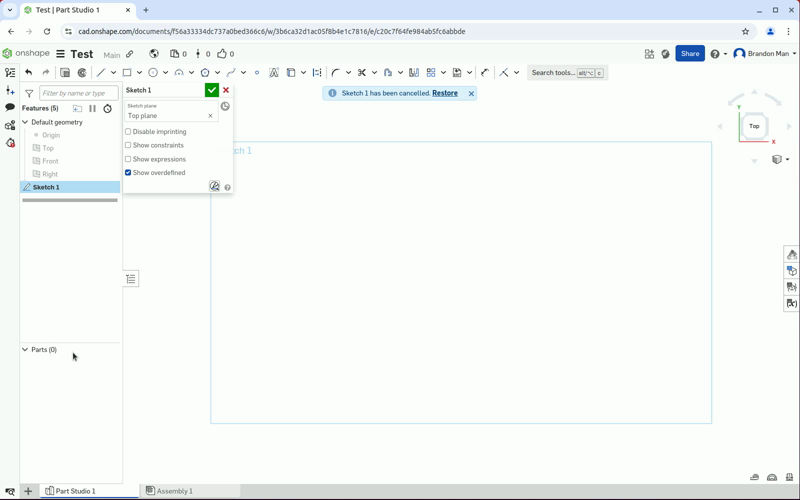
key(c)
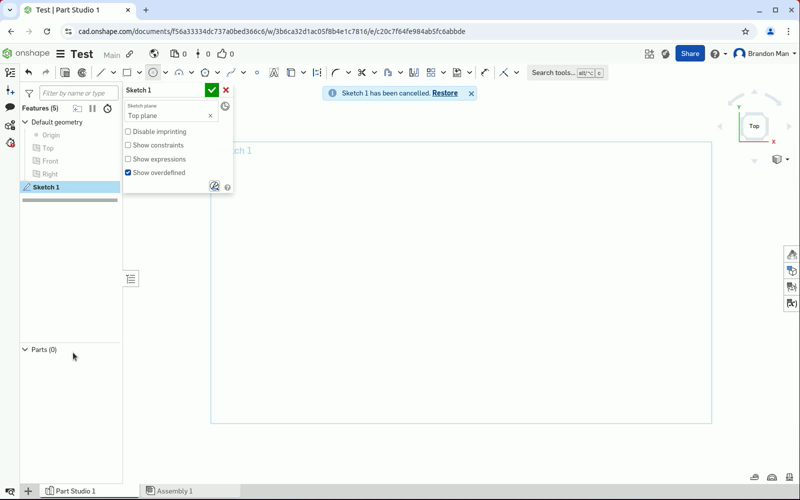
key_down(shift)
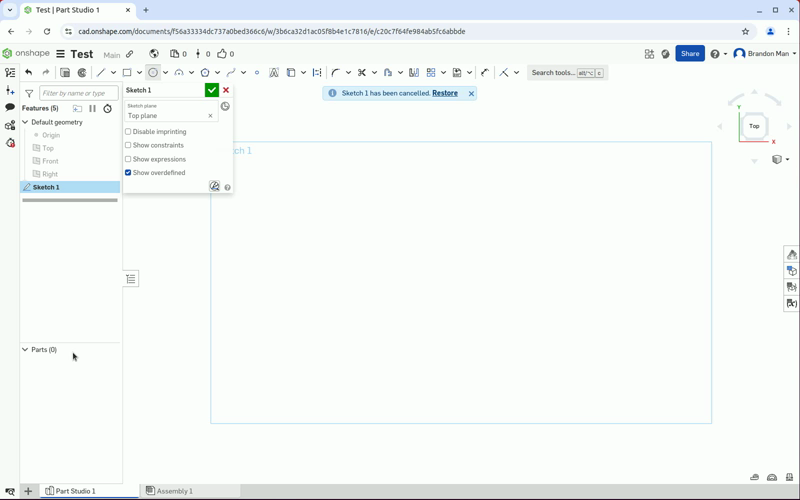
mouse_move(432, 265)
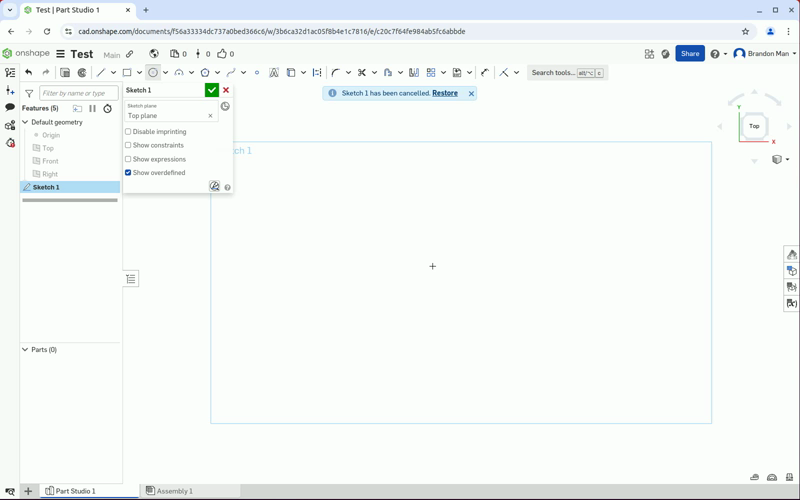
click(432, 265)
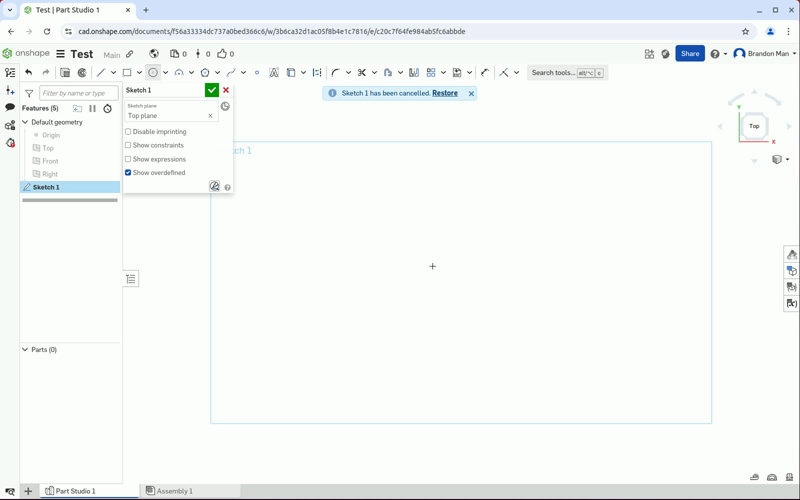
key_up(shift)
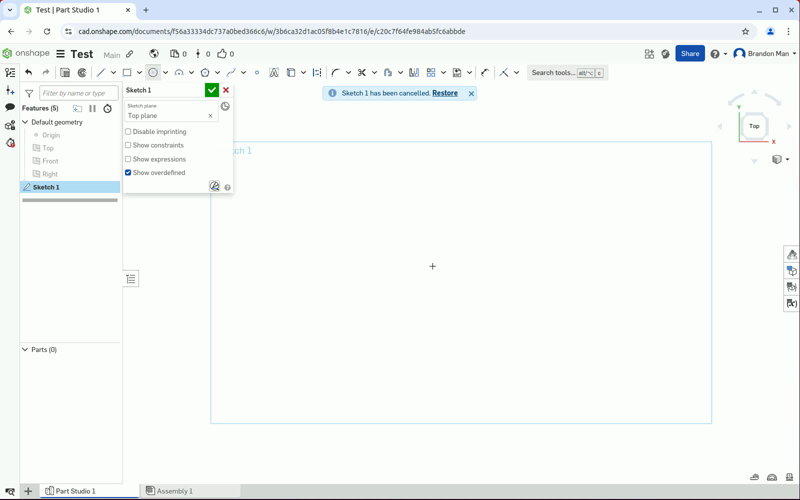
mouse_move(516, 265)
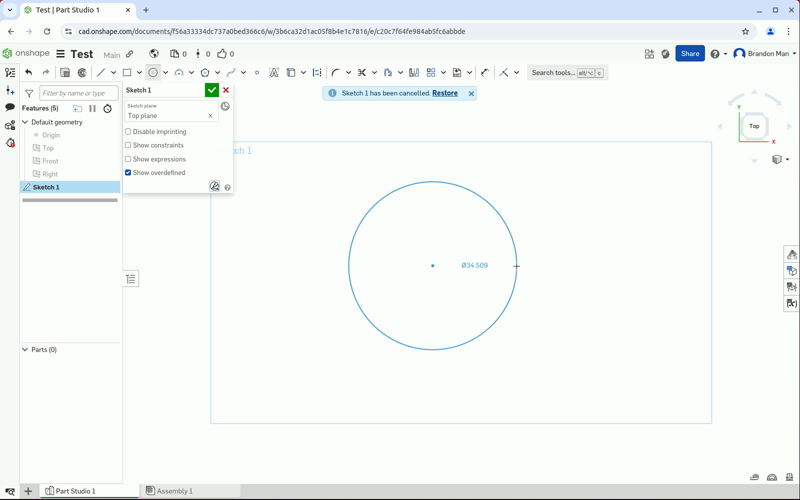
click(516, 265)
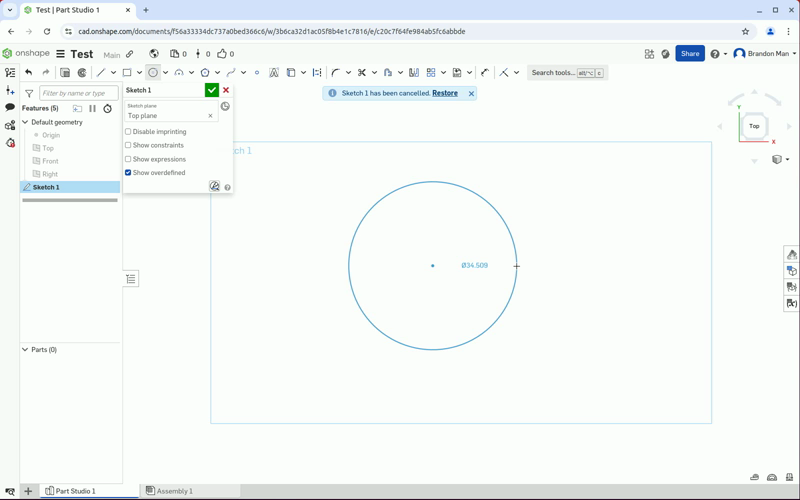
key(esc)
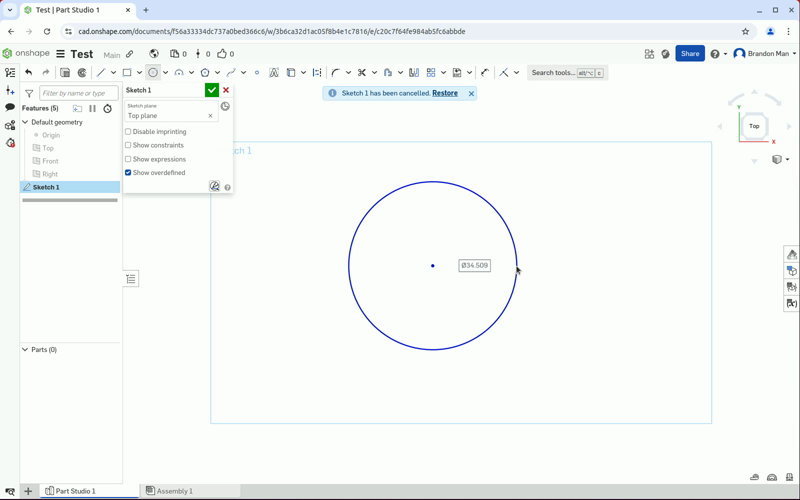
mouse_move(442, 295)
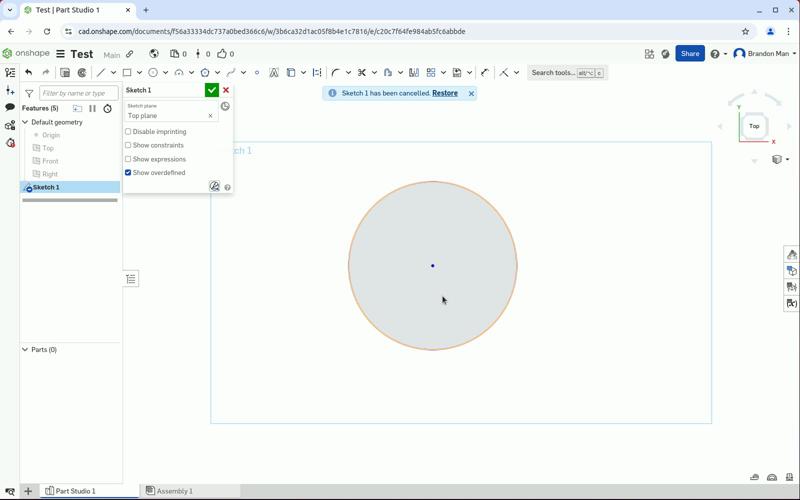
click(442, 295)
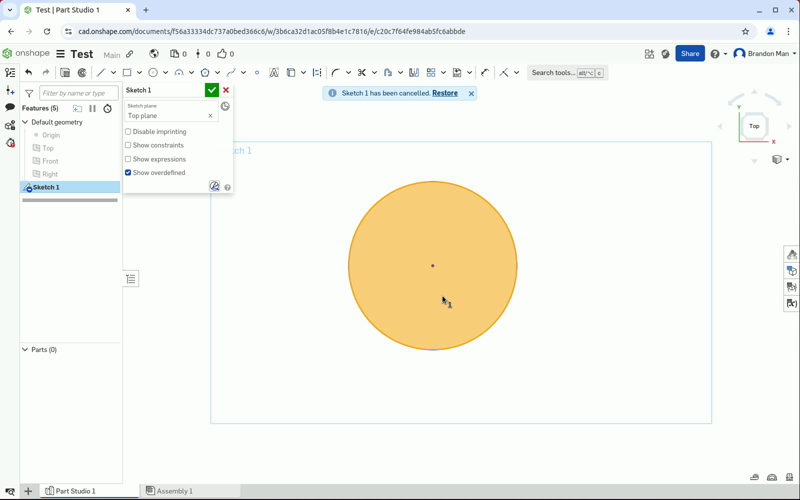
mouse_move(73, 352)
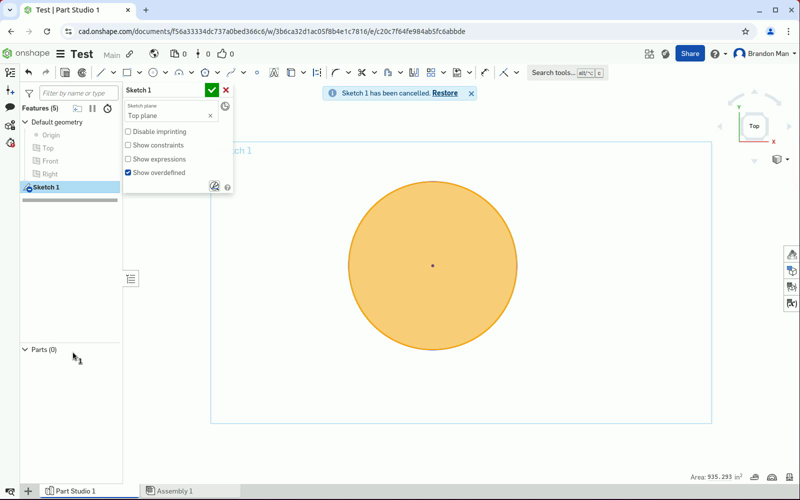
key(shift+y)
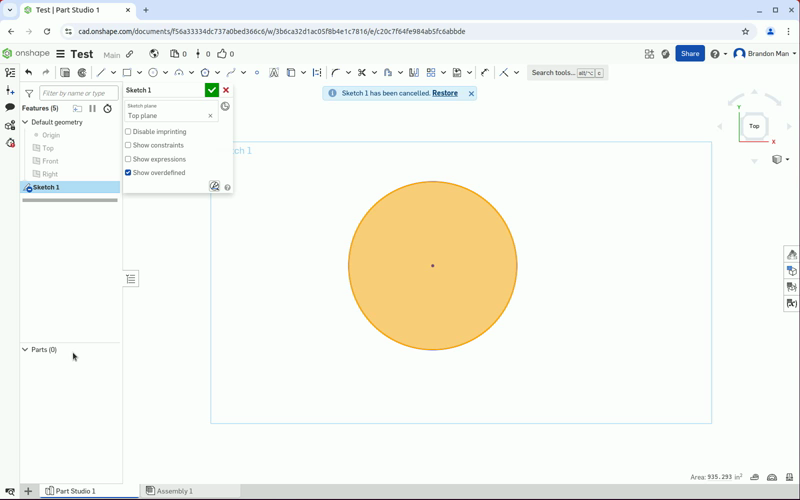
key(shift+e)
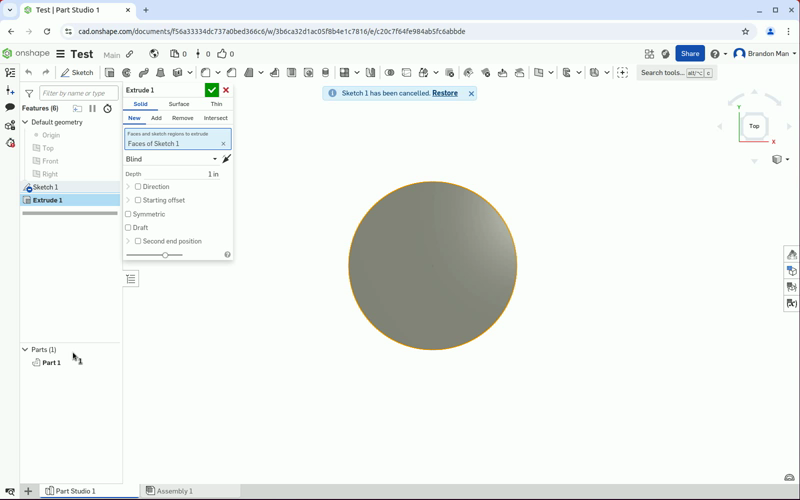
mouse_move(143, 106)
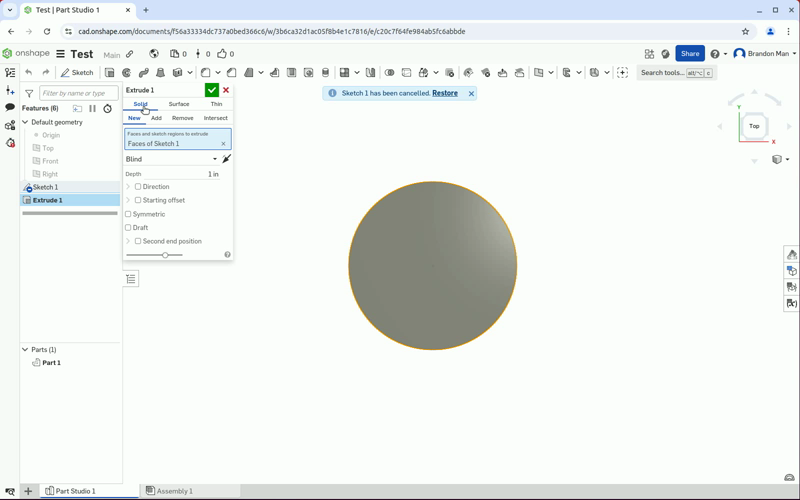
click(143, 106)
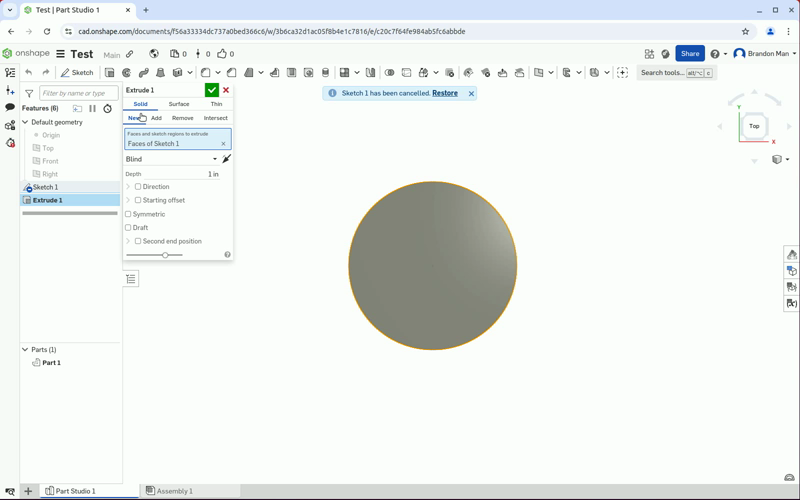
mouse_move(137, 120)
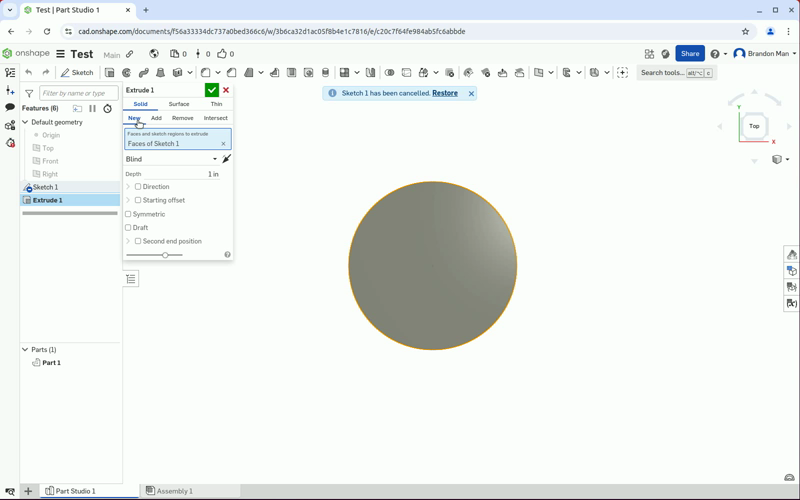
click(137, 120)
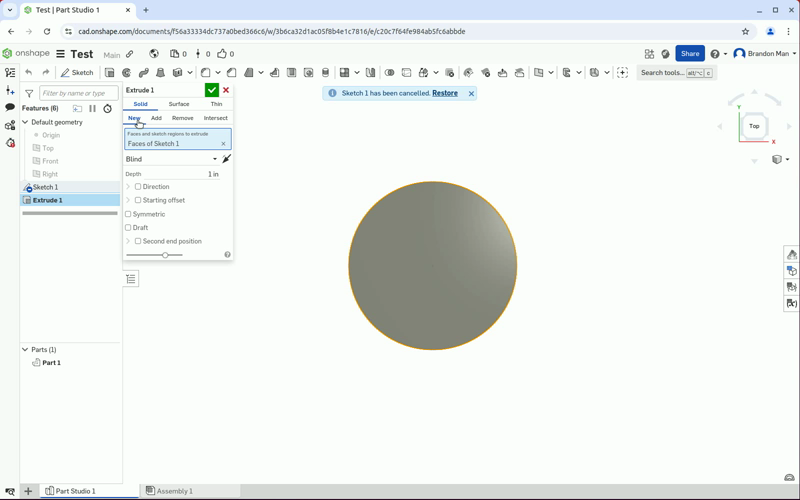
key(tab, 4)
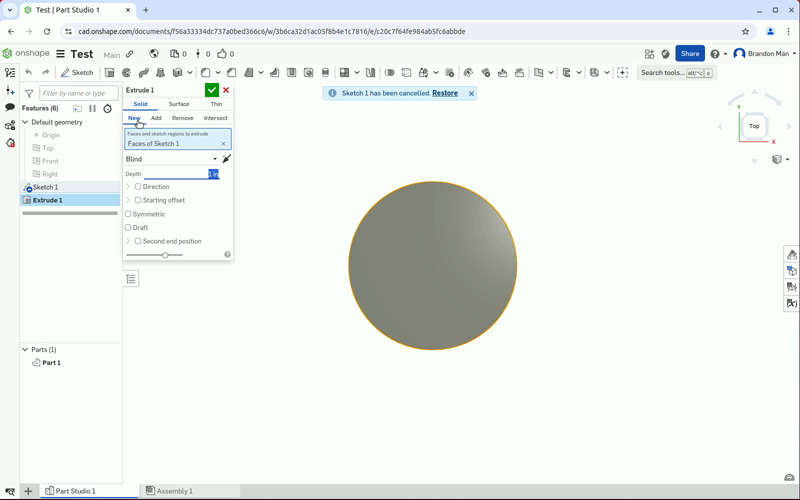
text(9.628)
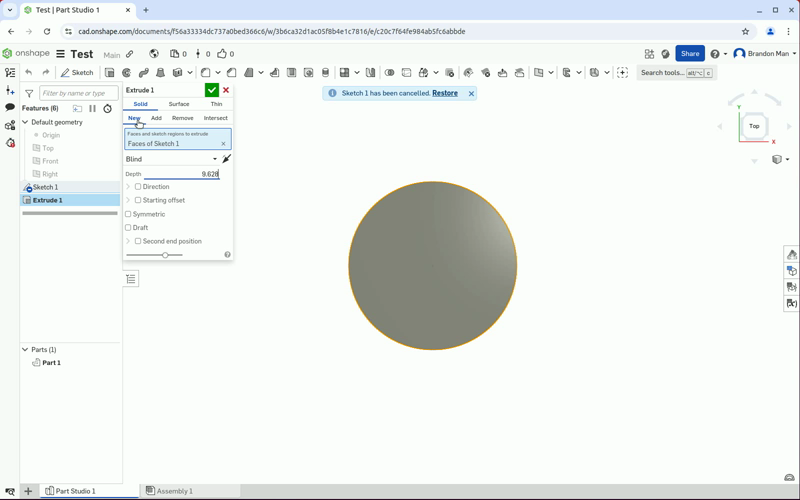
key(enter)
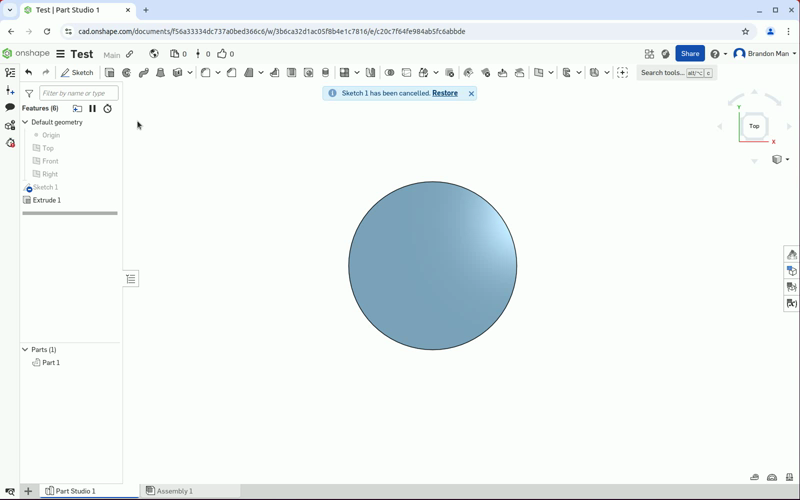
key(shift+h)
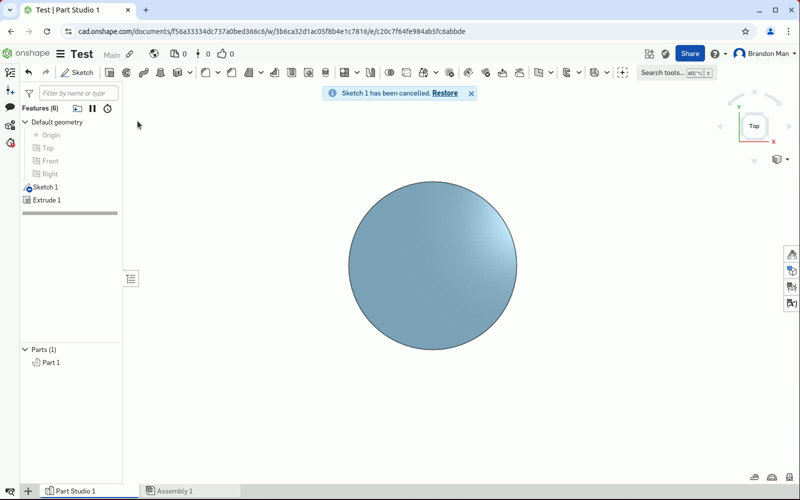
key(shift+h)
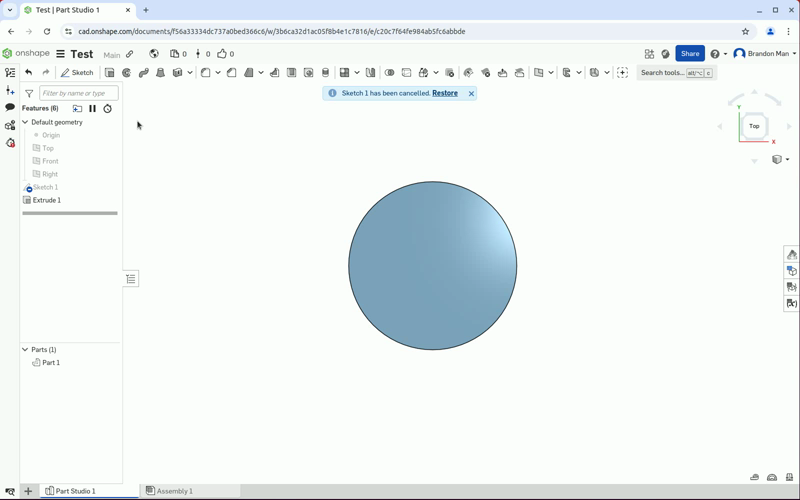
mouse_move(73, 189)
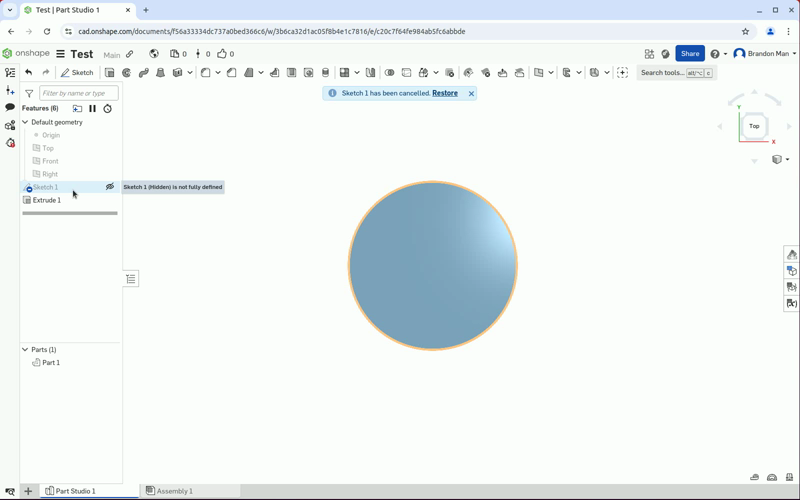
click(73, 189)
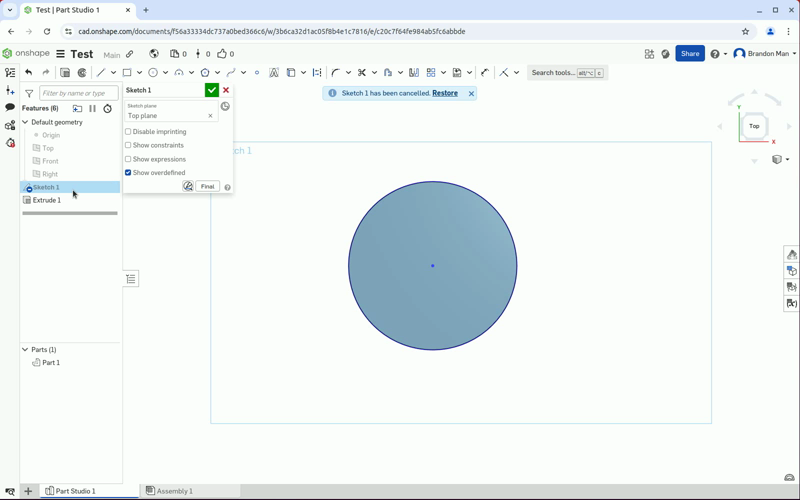
mouse_move(229, 92)
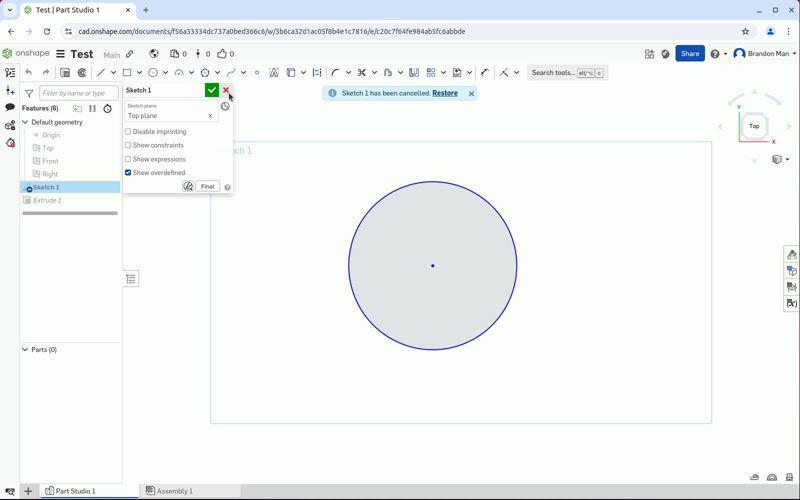
click(229, 92)
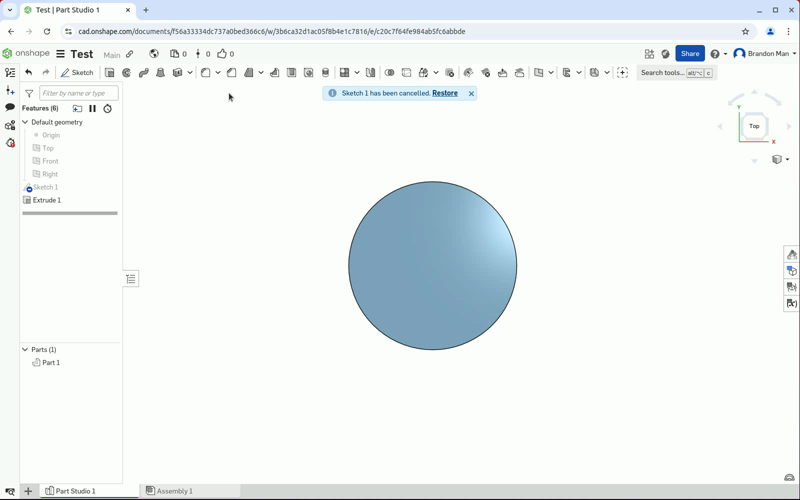
mouse_move(541, 75)
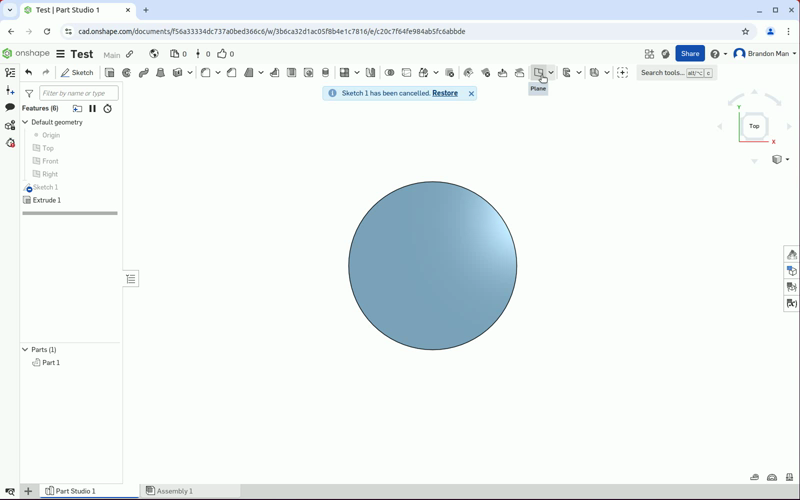
click(541, 75)
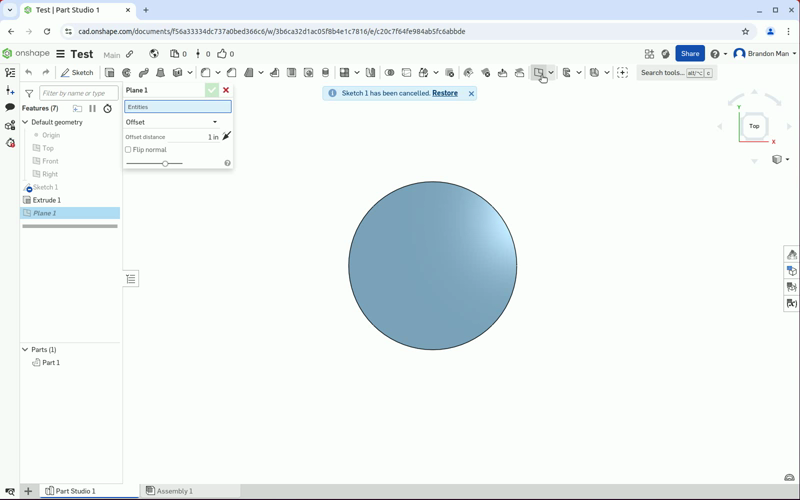
mouse_move(73, 150)
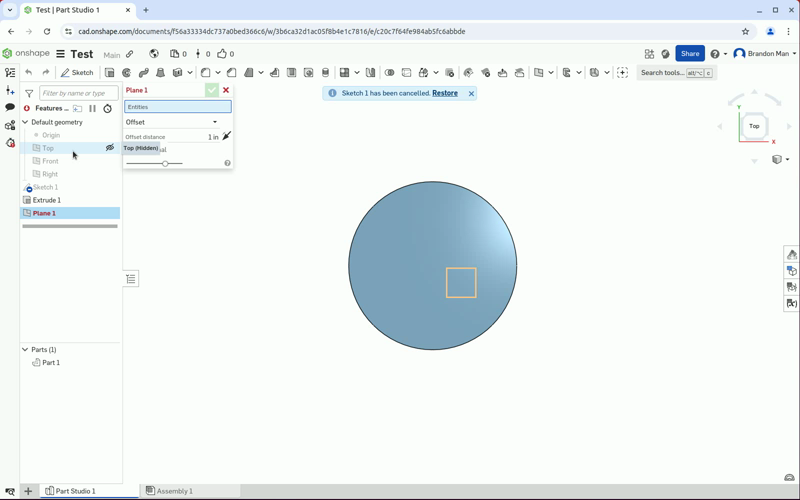
click(73, 150)
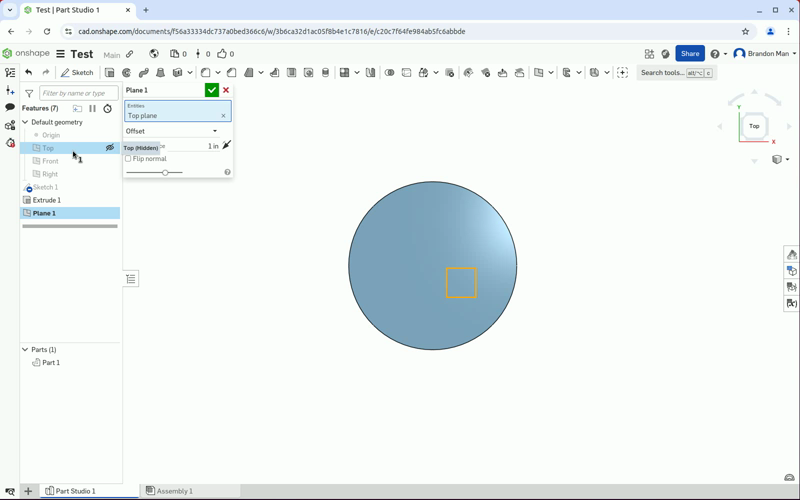
key(tab, 2)
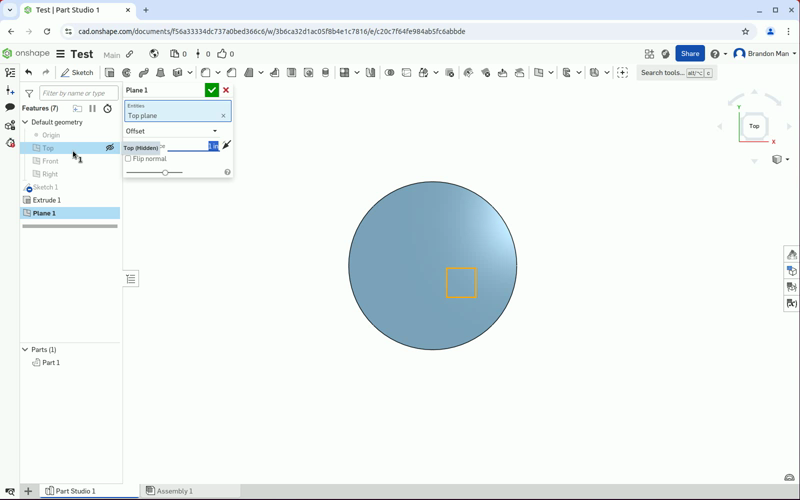
text(9.613)
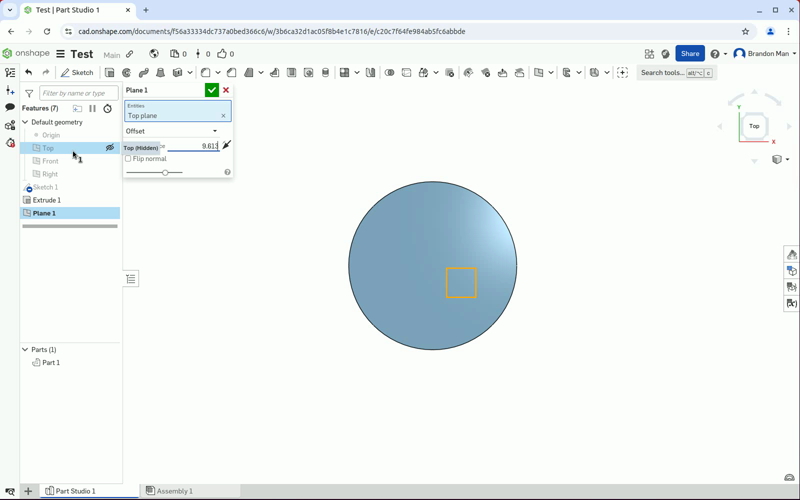
key(enter, 2)
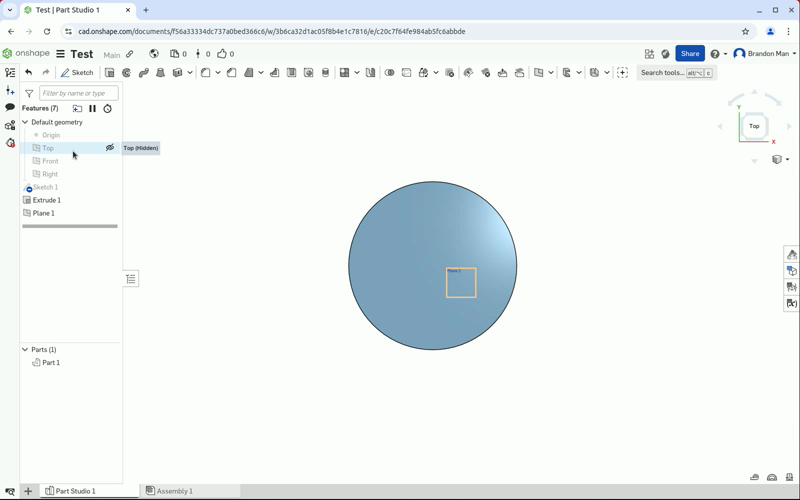
key(shift+s)
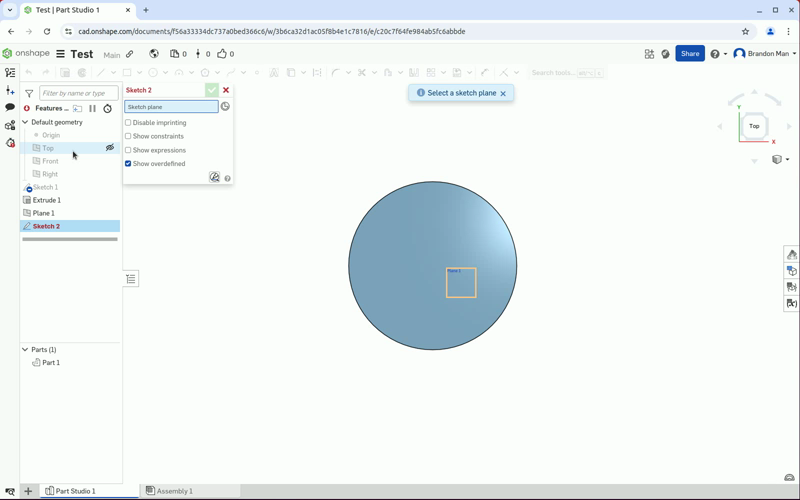
mouse_move(73, 215)
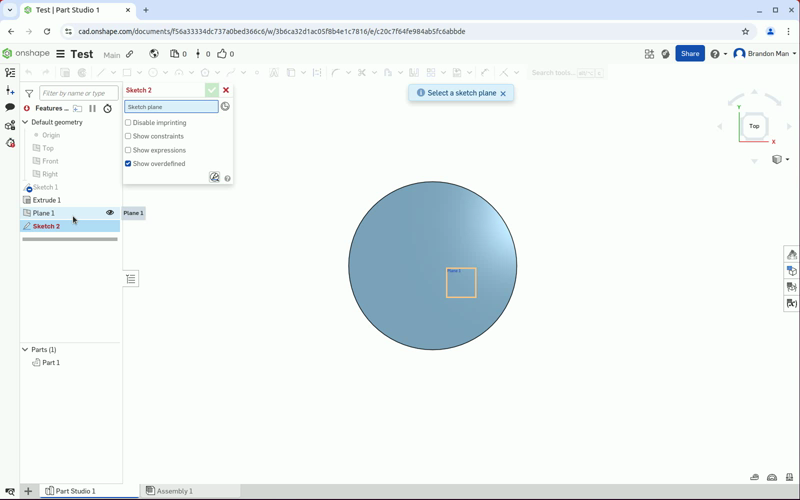
click(73, 215)
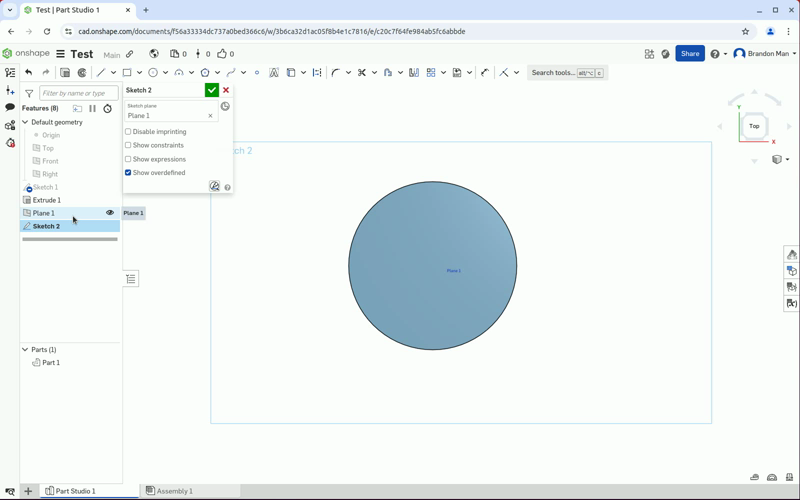
mouse_move(73, 352)
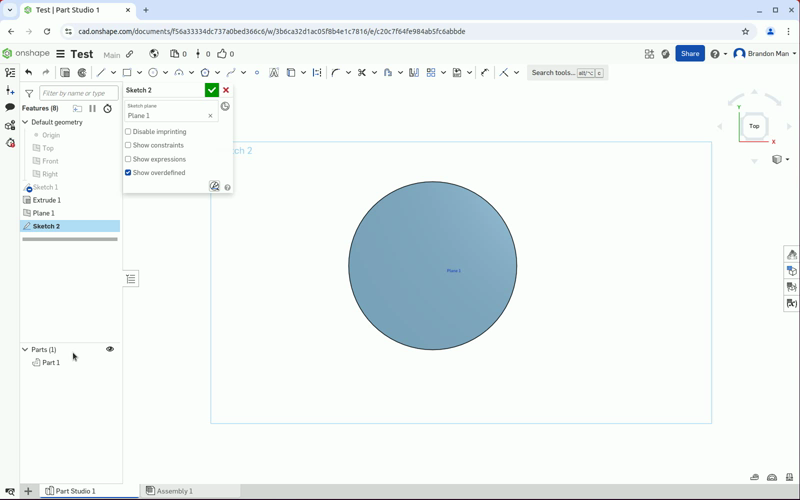
key(y)
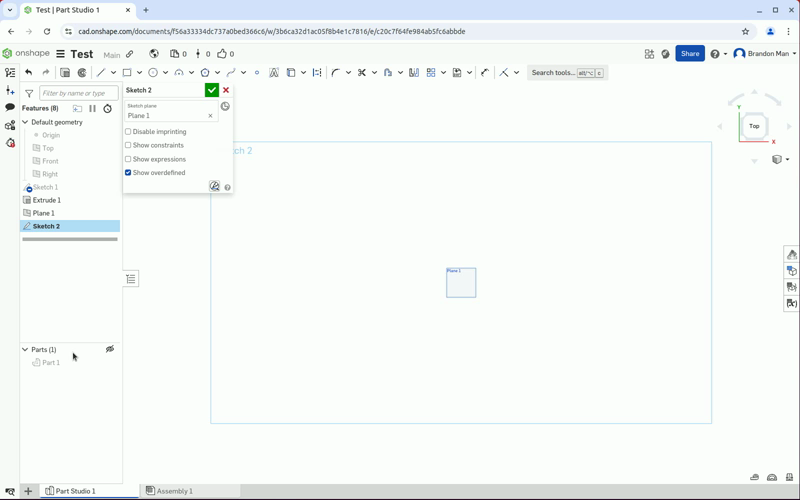
key(c)
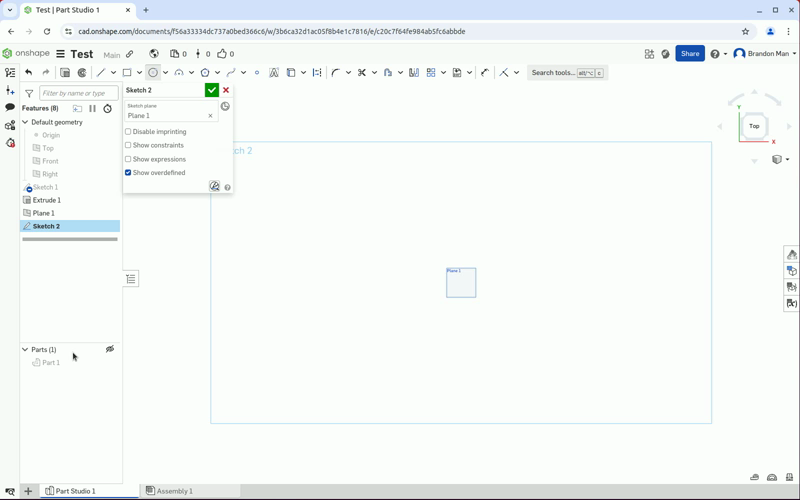
key_down(shift)
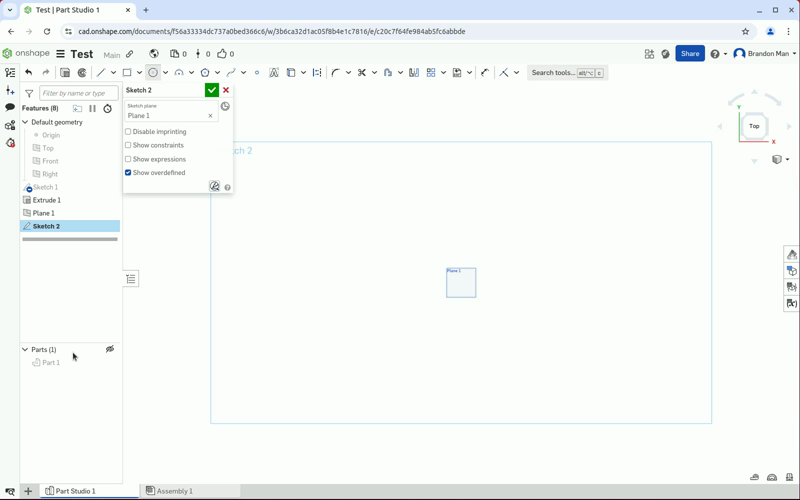
mouse_move(433, 265)
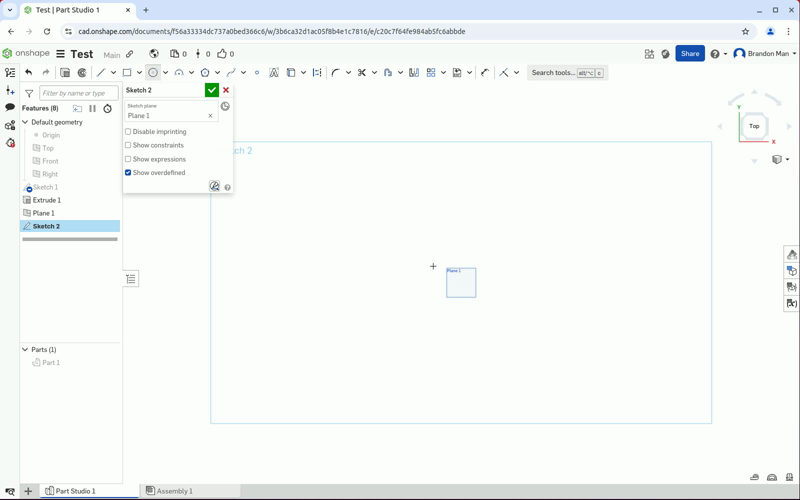
click(433, 265)
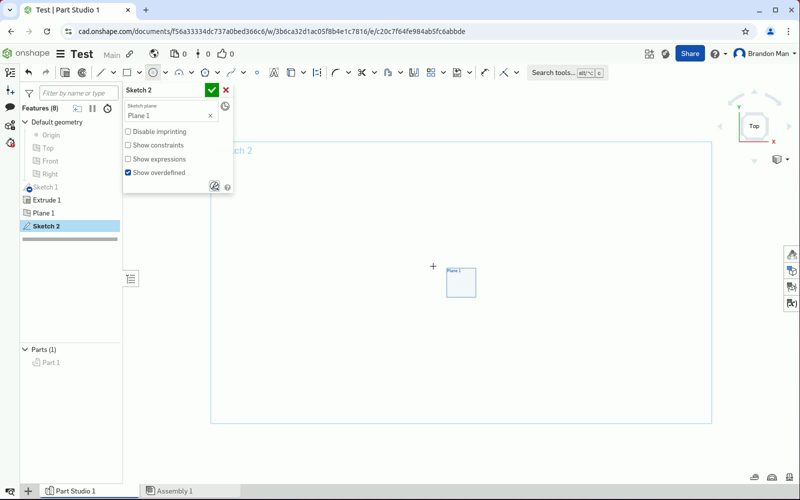
key_up(shift)
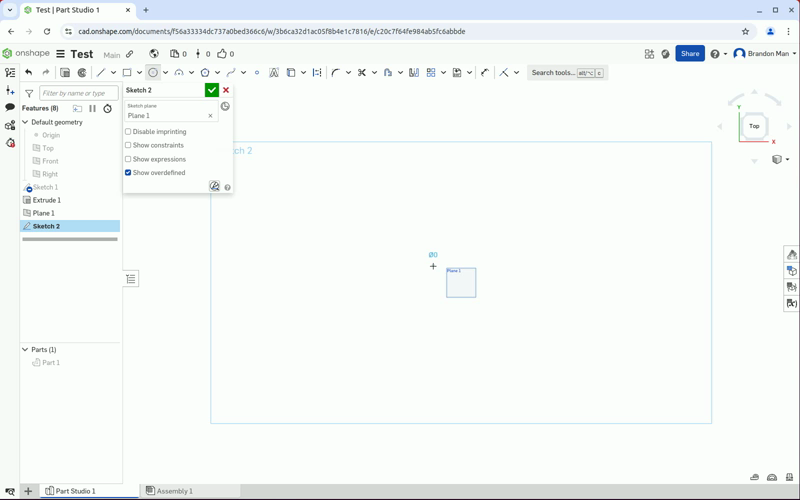
mouse_move(507, 265)
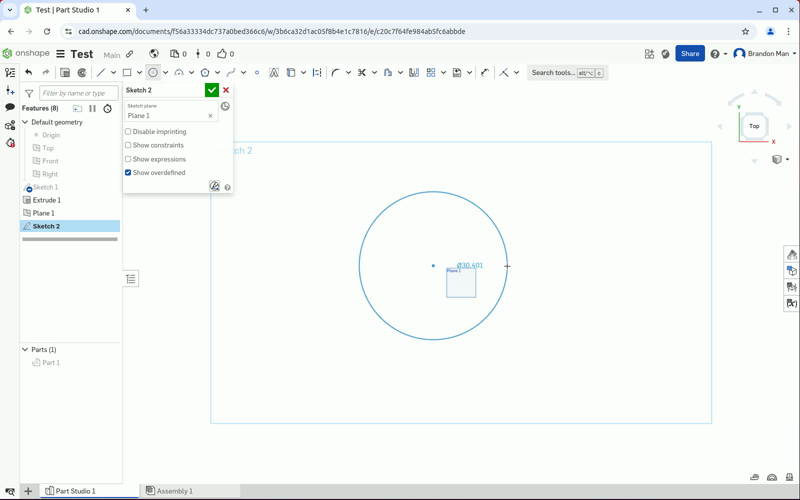
click(507, 265)
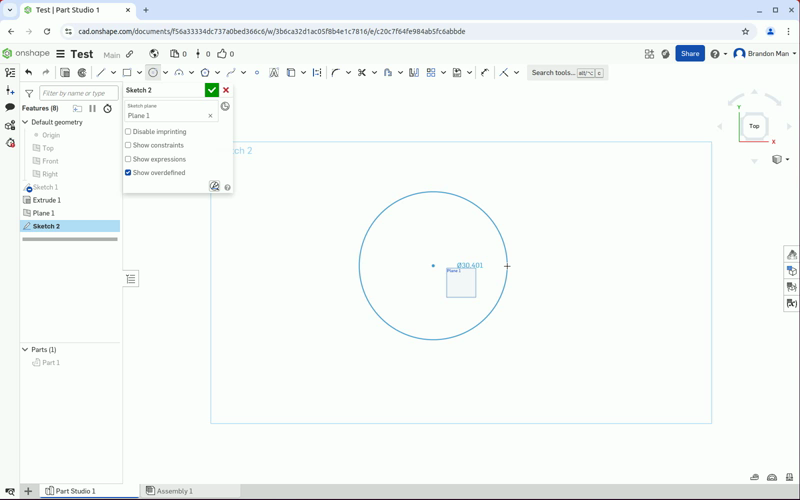
key(esc)
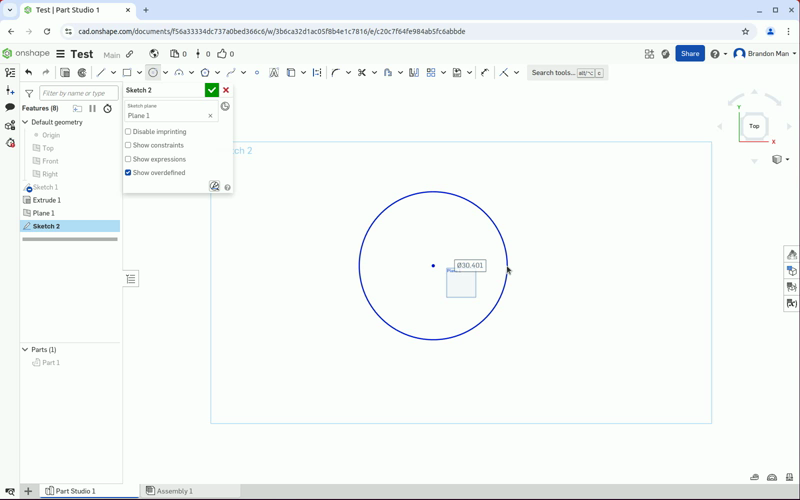
mouse_move(386, 305)
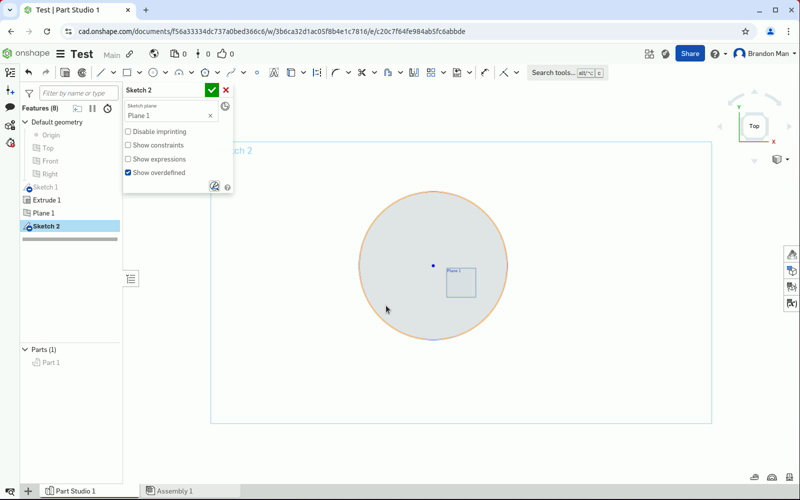
click(386, 305)
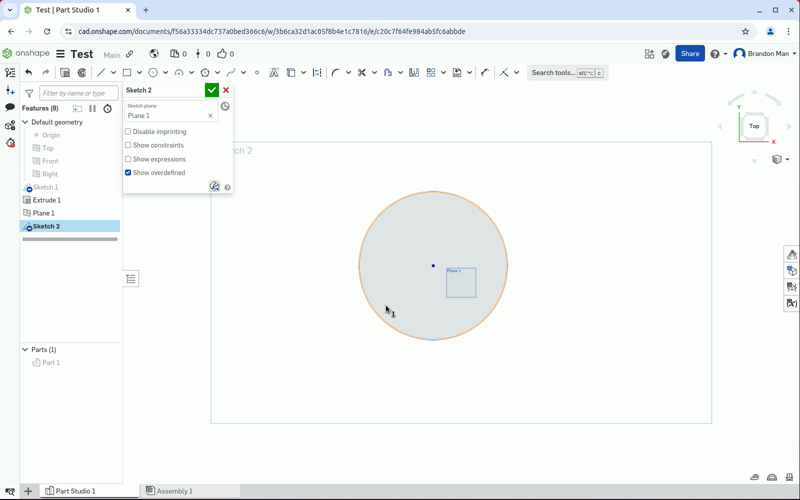
mouse_move(73, 352)
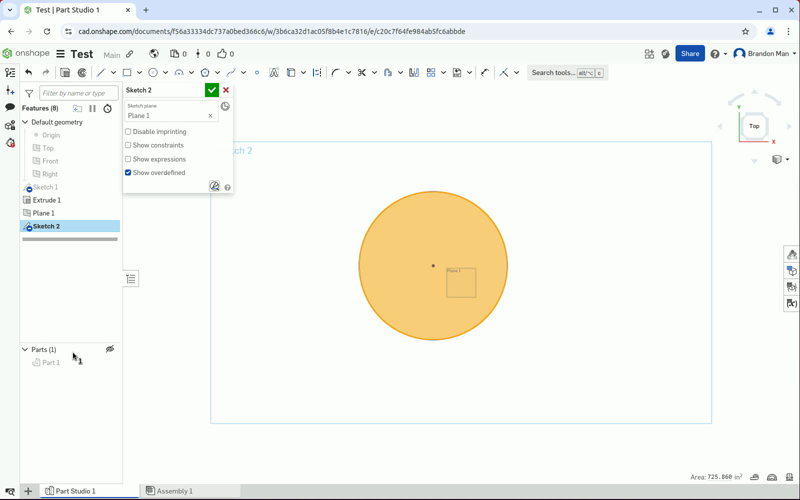
key(shift+y)
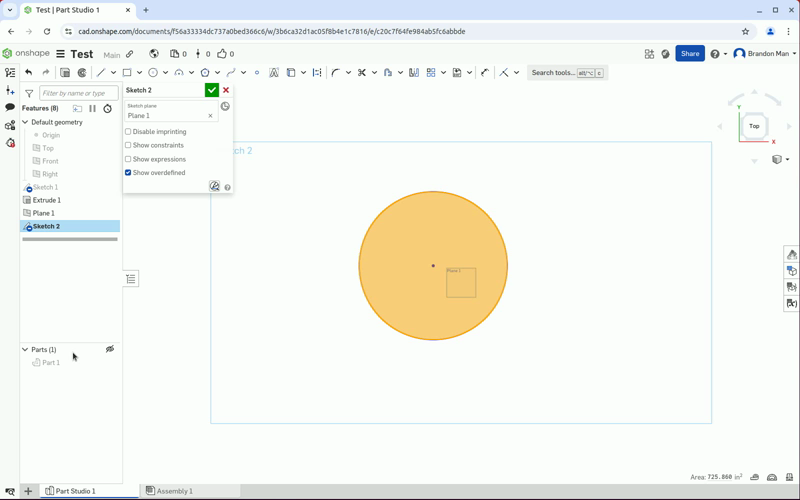
key(shift+e)
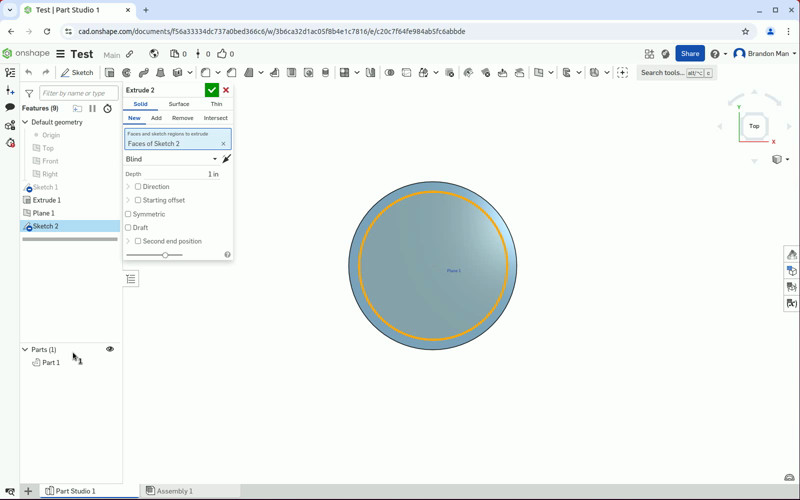
mouse_move(143, 106)
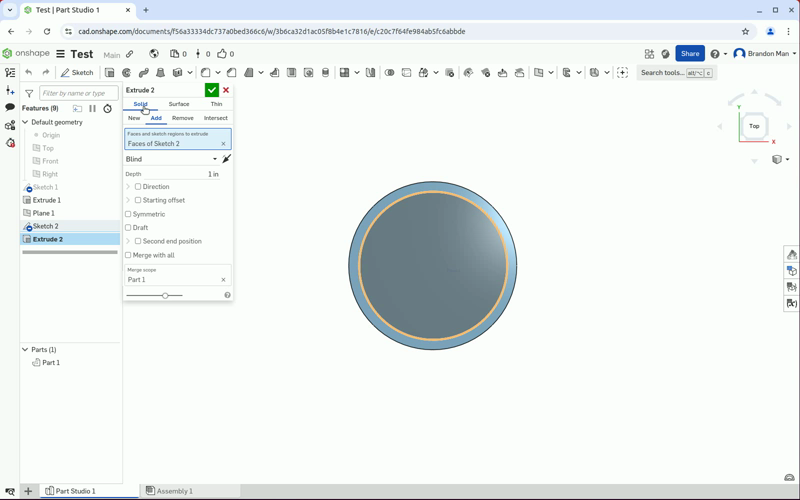
click(143, 106)
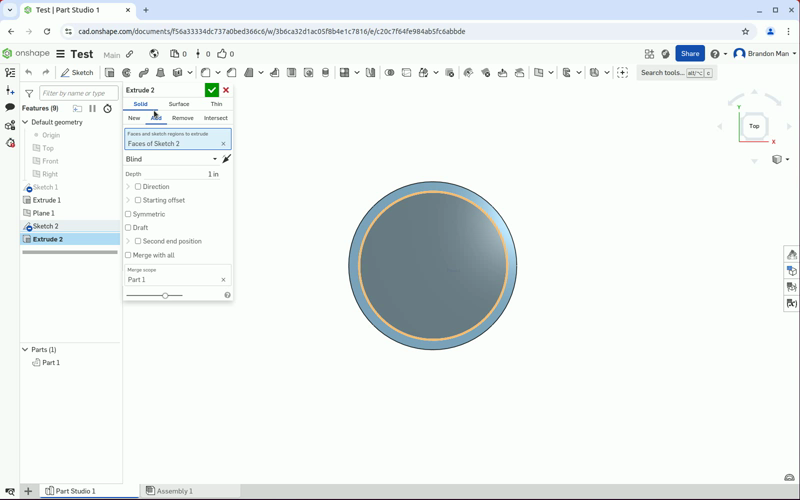
mouse_move(186, 120)
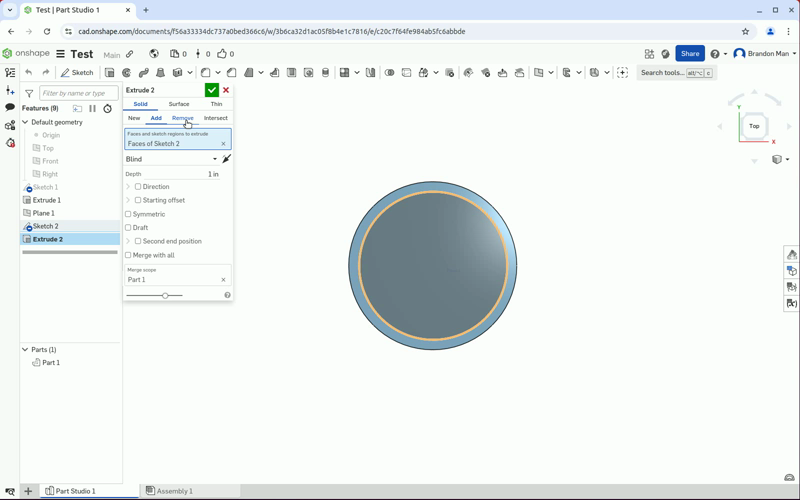
click(186, 120)
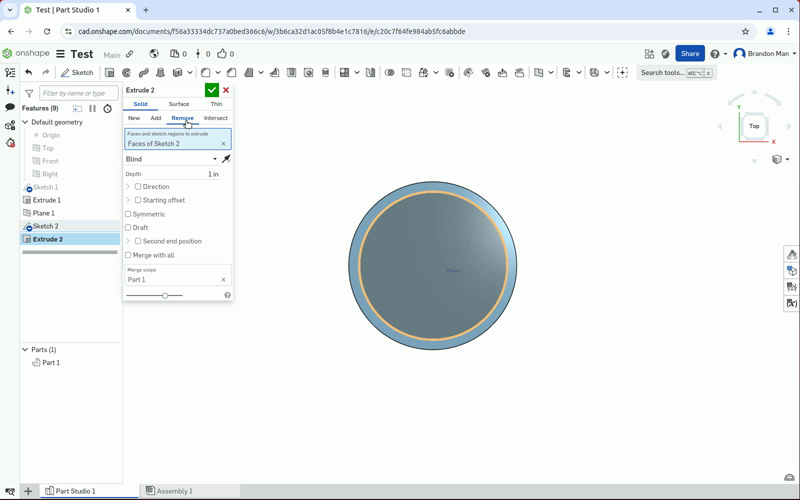
key(tab, 4)
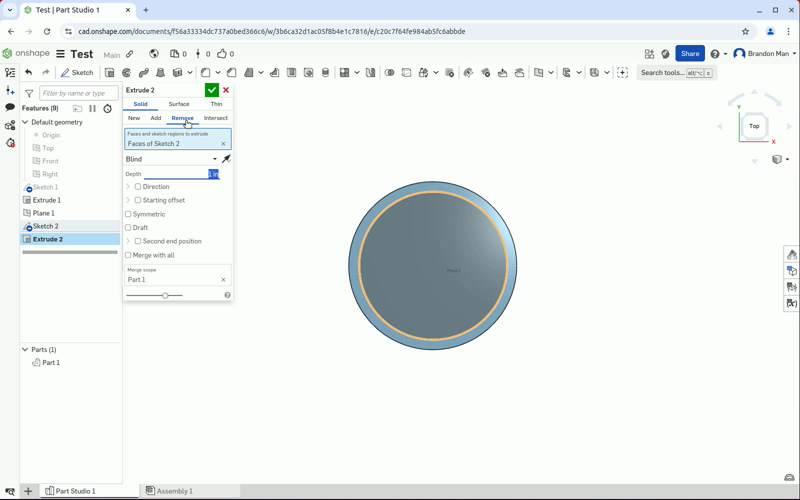
text(1.444)
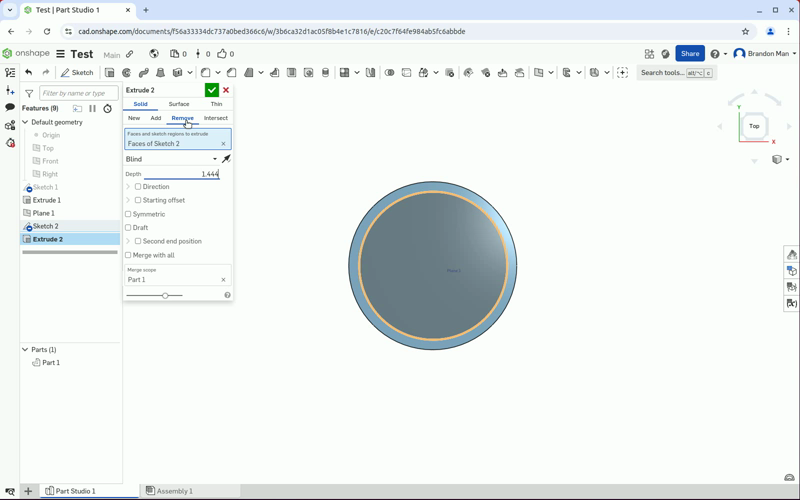
key(tab, 6)
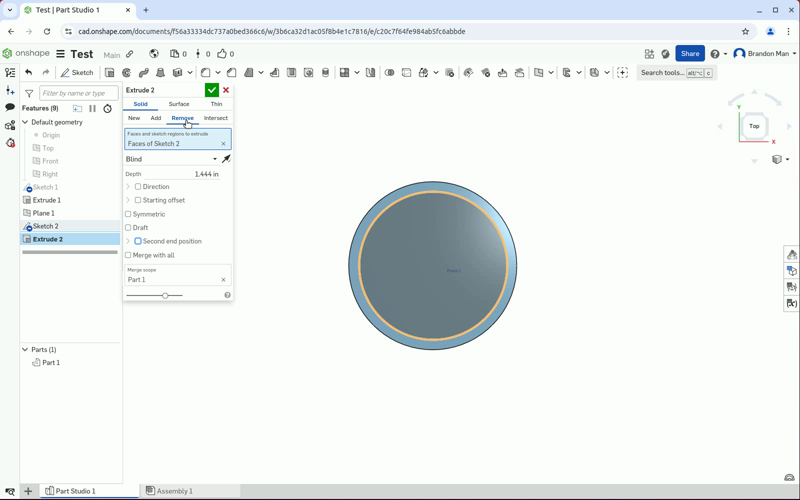
key(space)
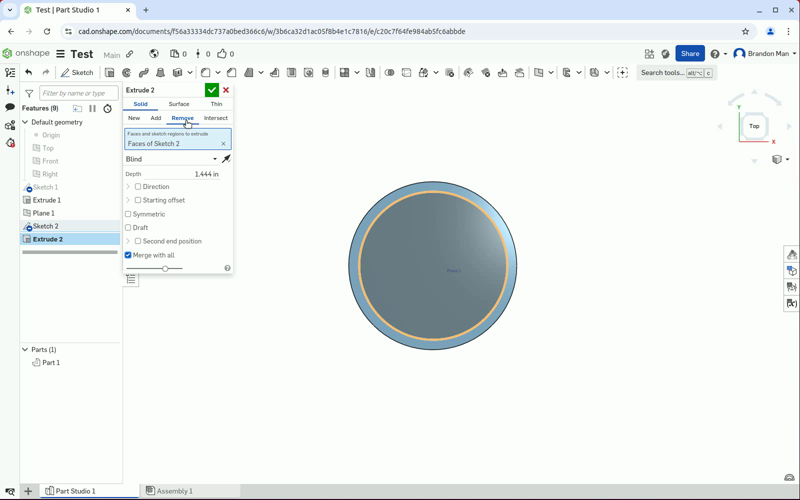
key(enter)
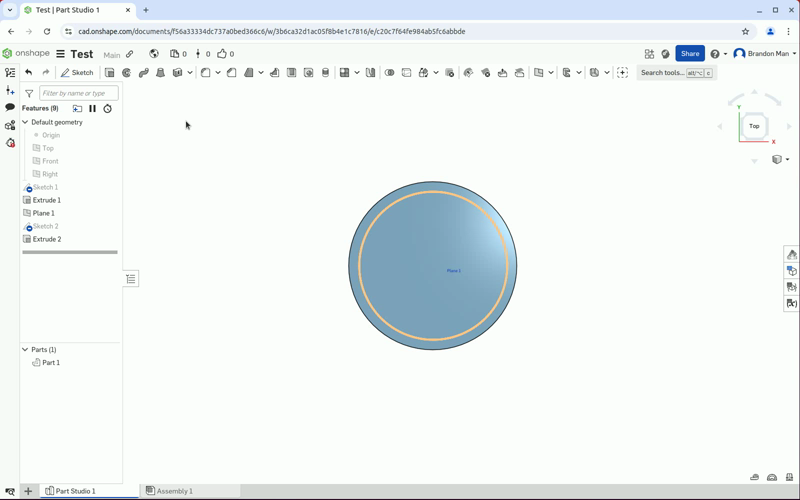
key(shift+h)
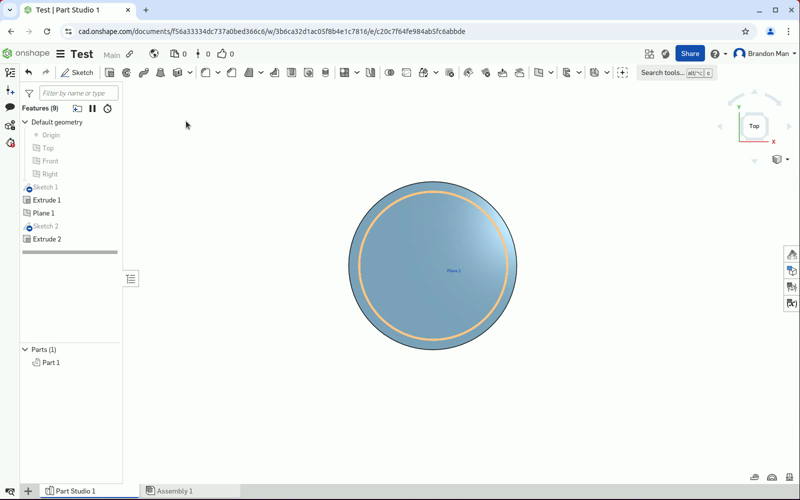
key(shift+h)
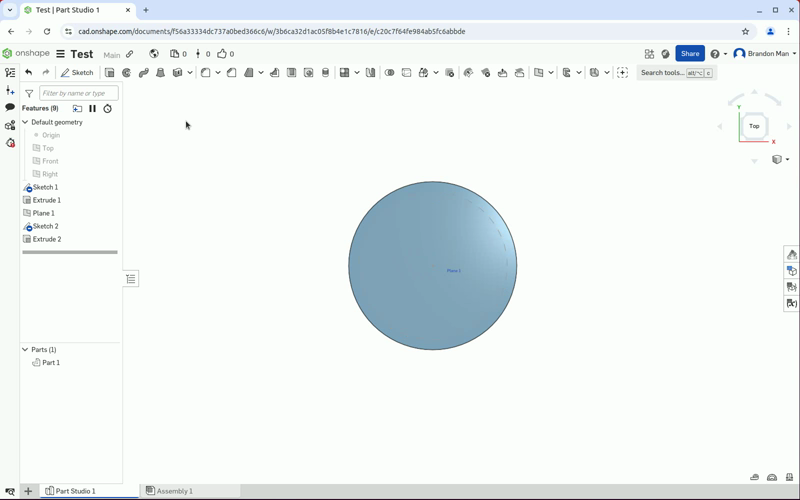
key(shift+7)
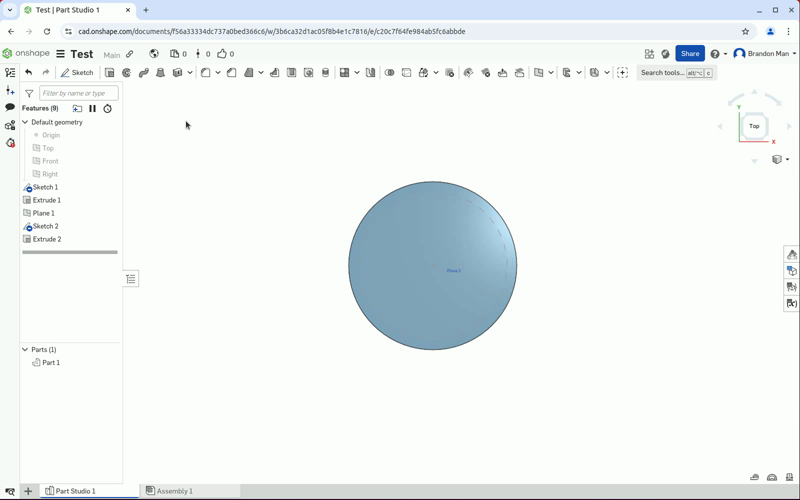
key(up, 3)
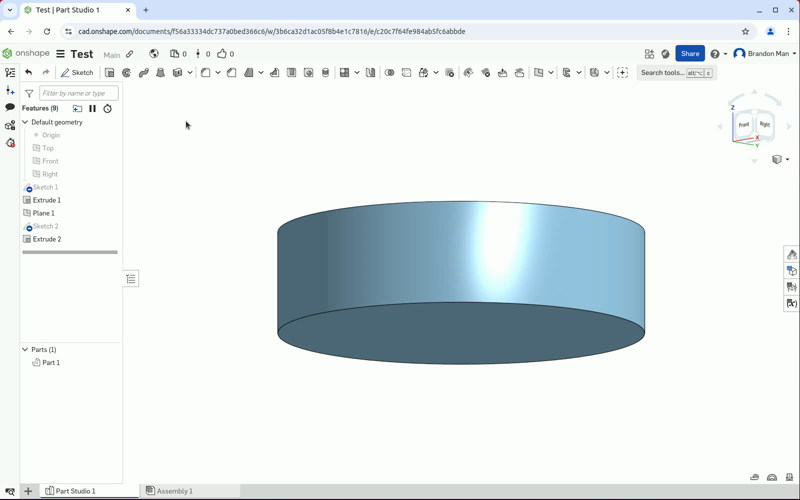
key(left, 3)
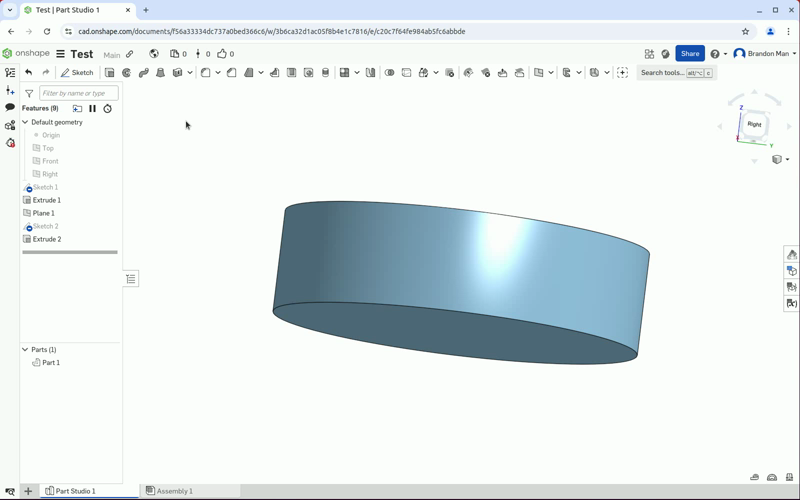
key(right, 3)
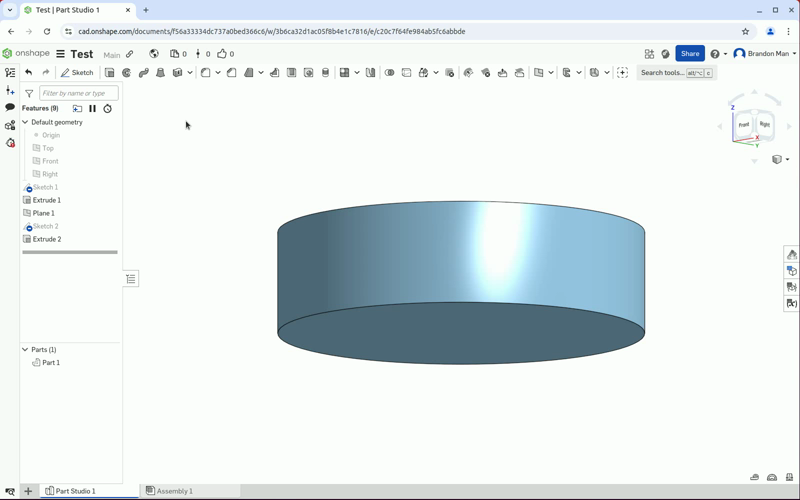
key(down, 3)
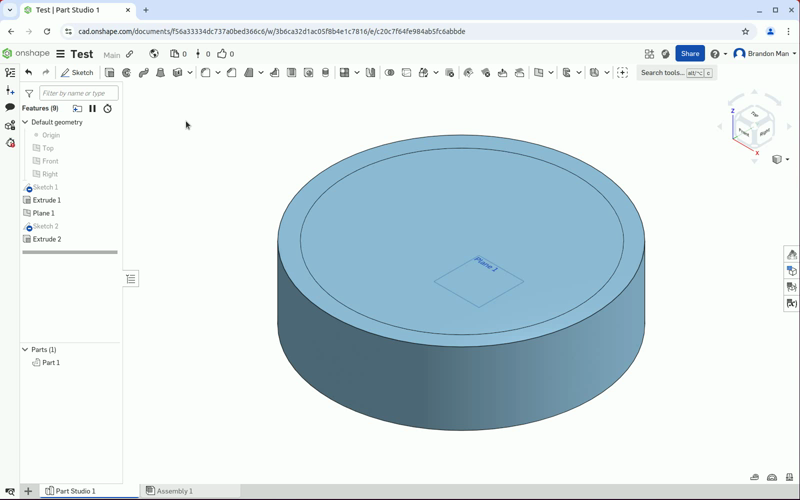
mouse_move(73, 189)
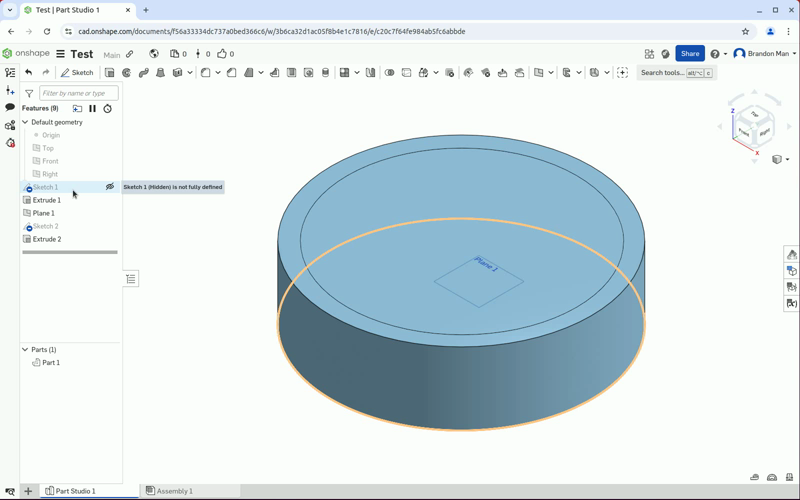
click(73, 189)